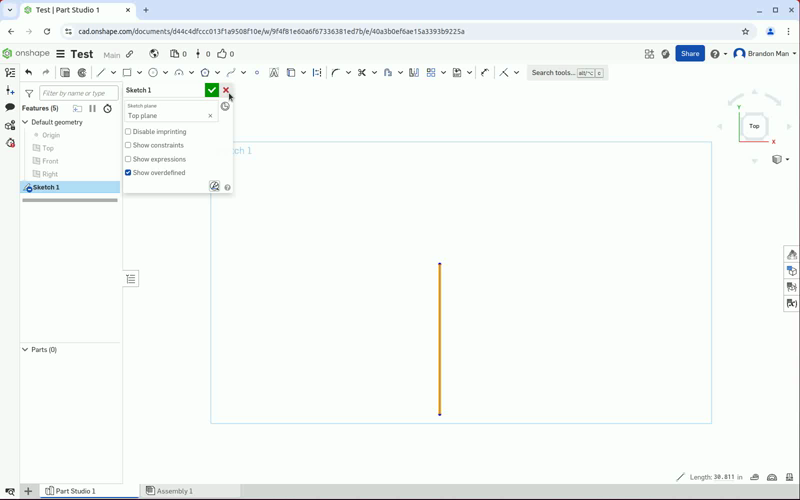
key(shift+h)
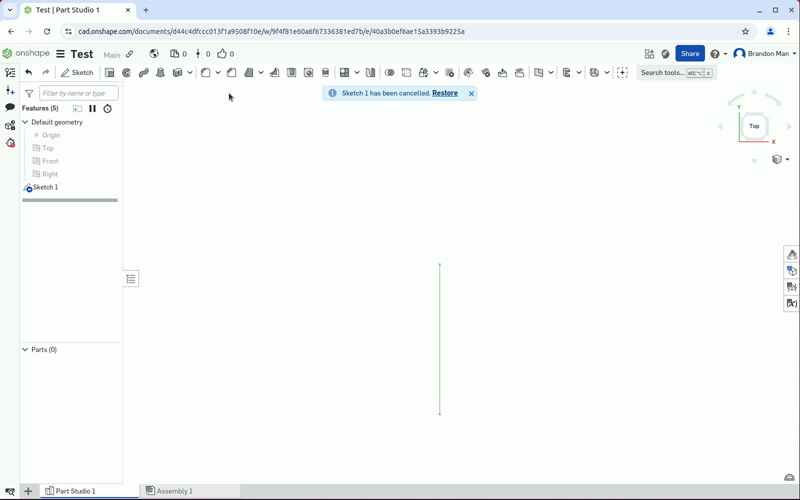
key(shift+s)
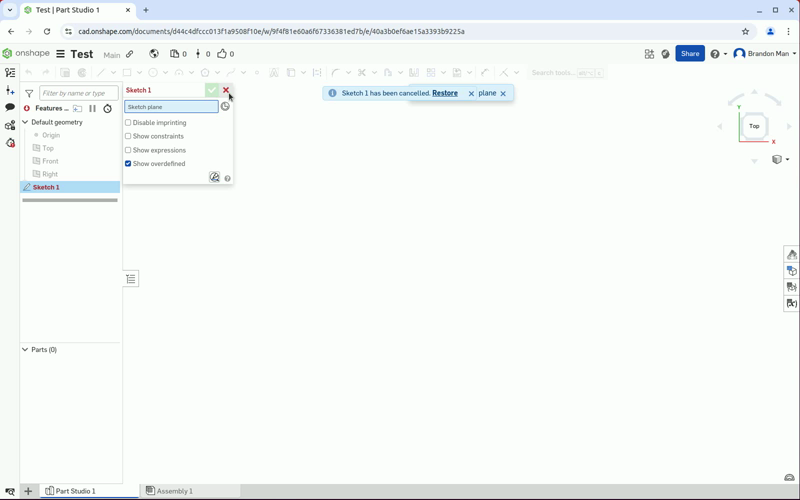
mouse_move(73, 150)
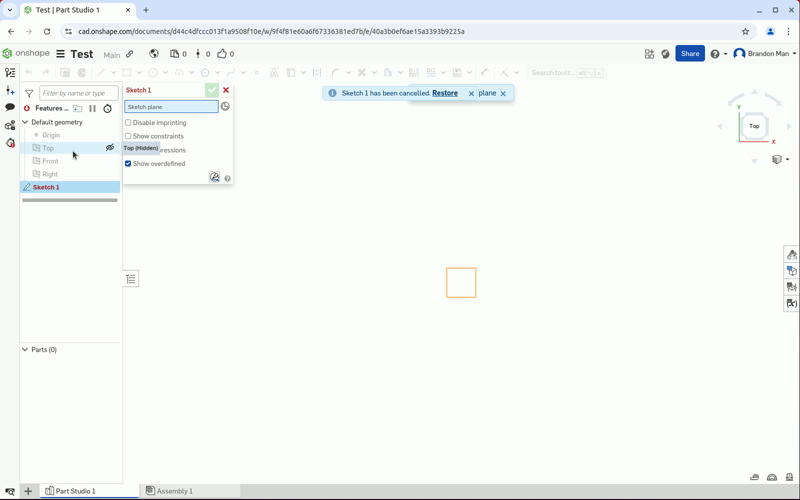
click(73, 150)
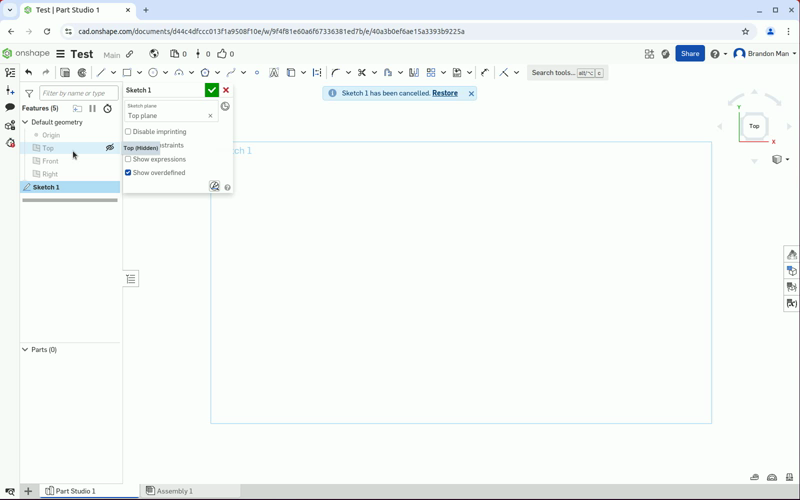
mouse_move(73, 352)
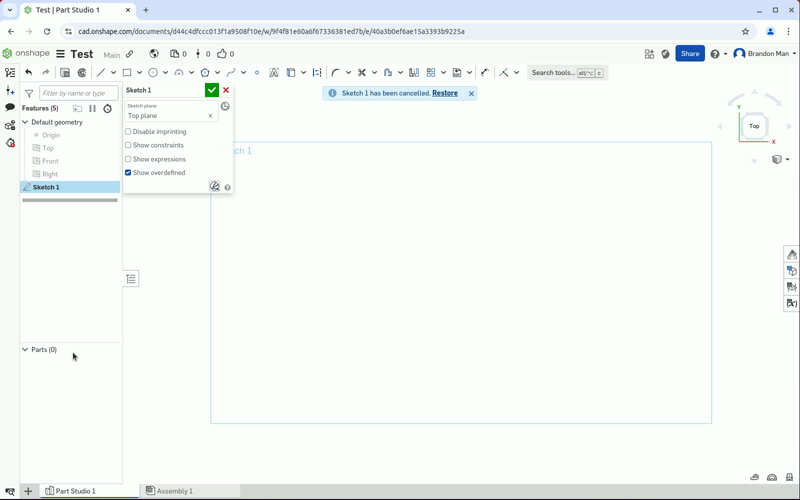
key(y)
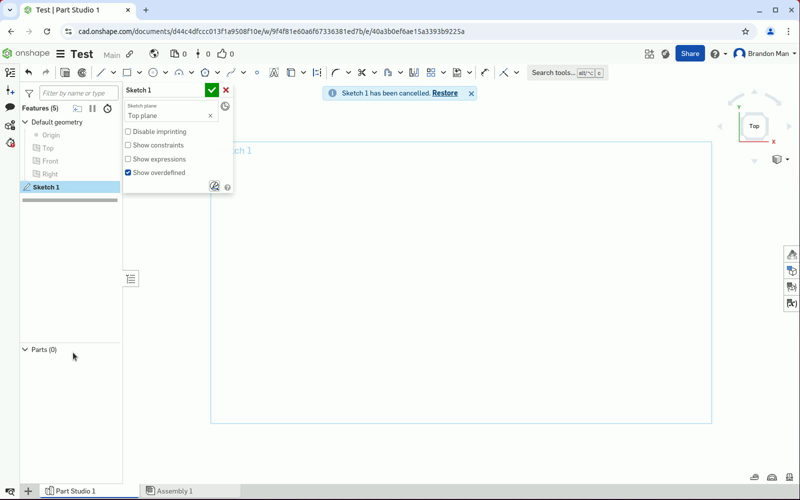
key(c)
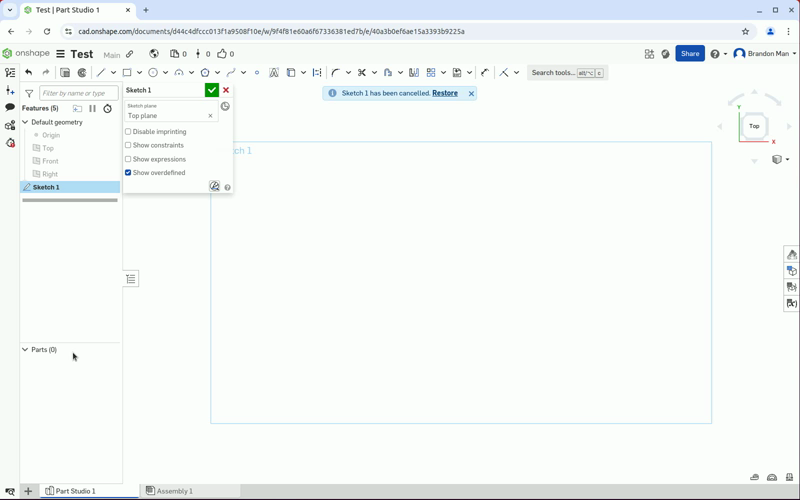
key_down(shift)
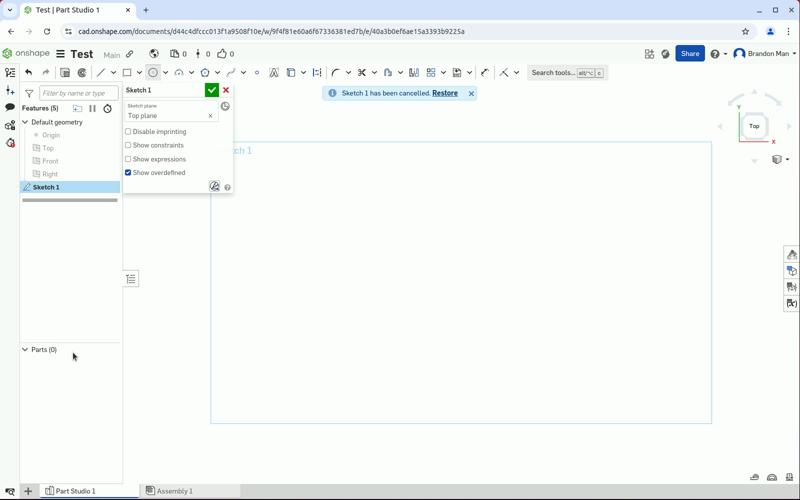
mouse_move(461, 282)
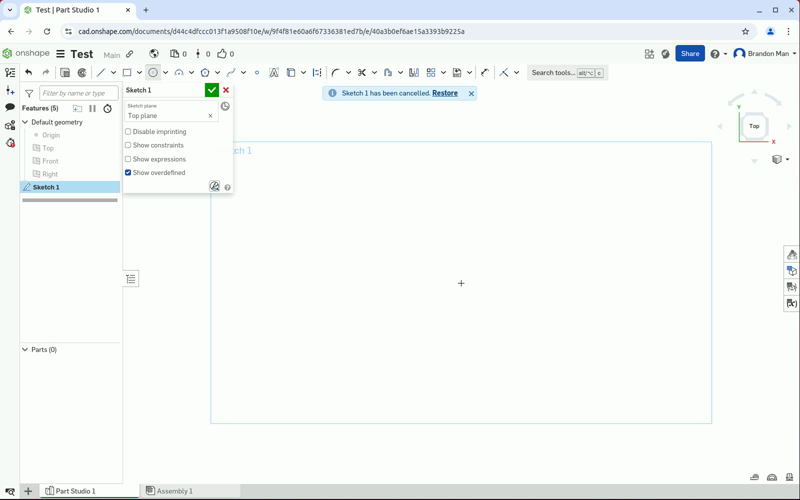
click(461, 282)
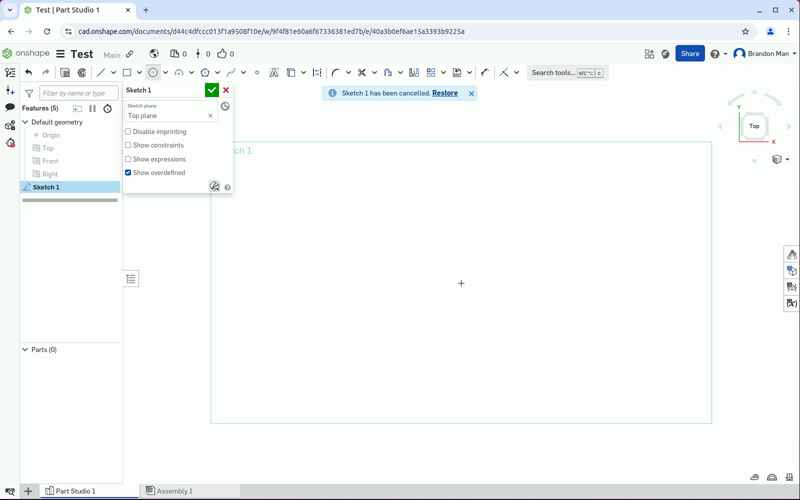
key_up(shift)
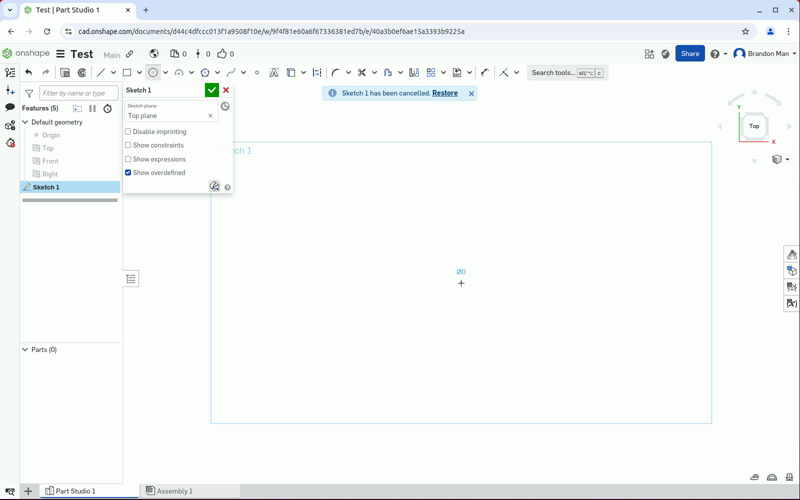
mouse_move(574, 282)
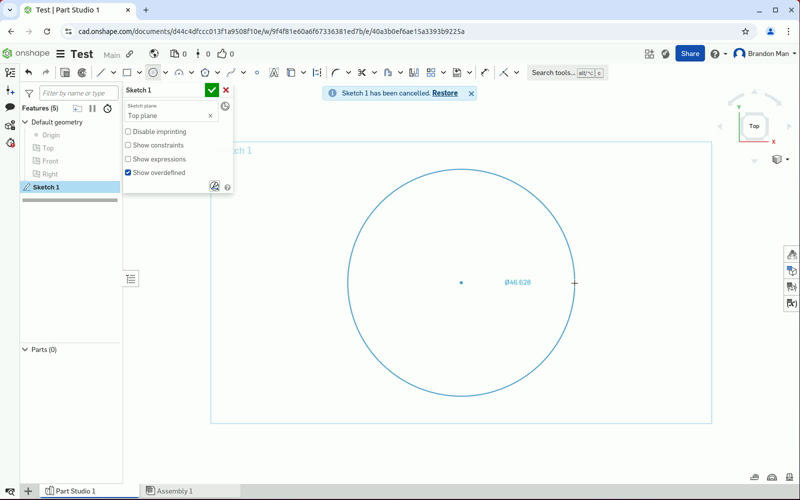
click(574, 282)
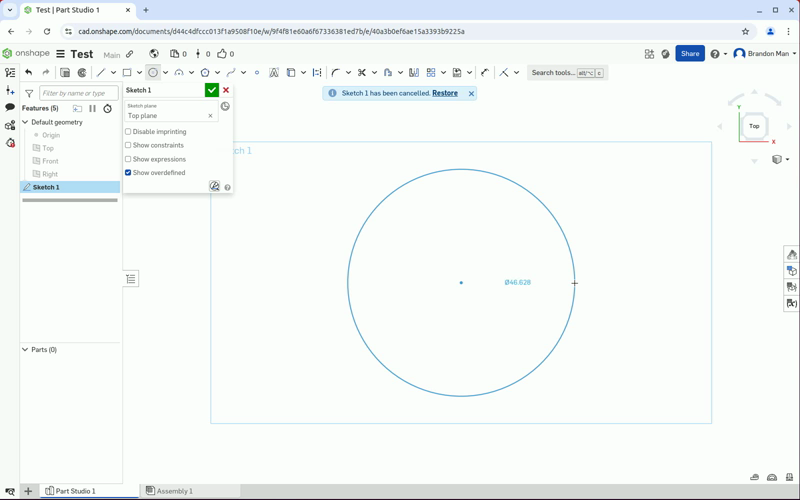
key(esc)
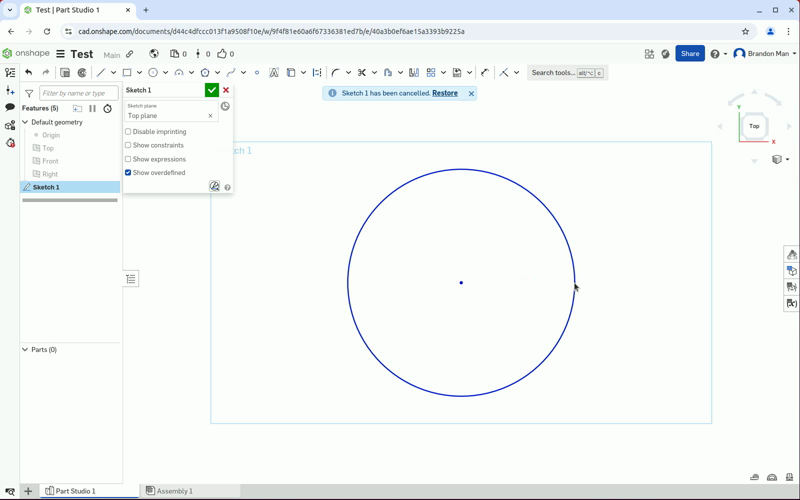
mouse_move(439, 306)
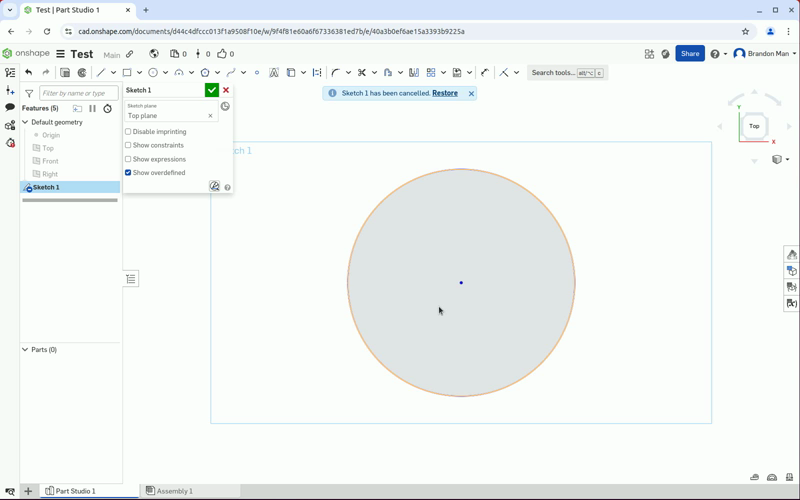
click(439, 306)
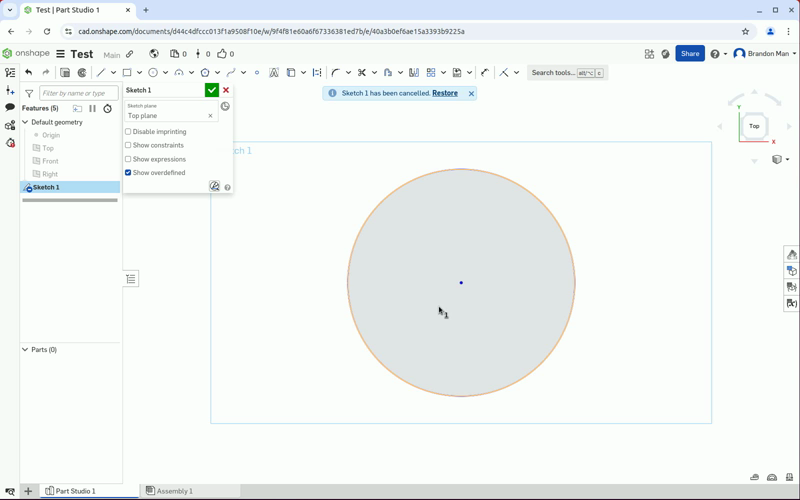
mouse_move(73, 352)
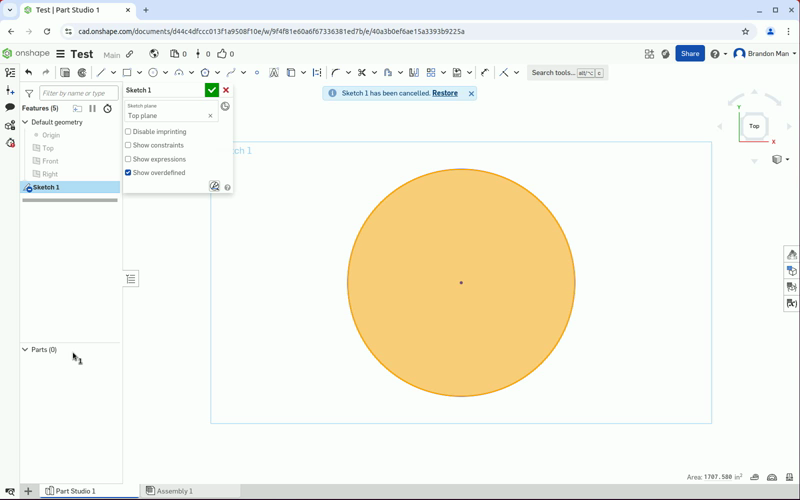
key(shift+y)
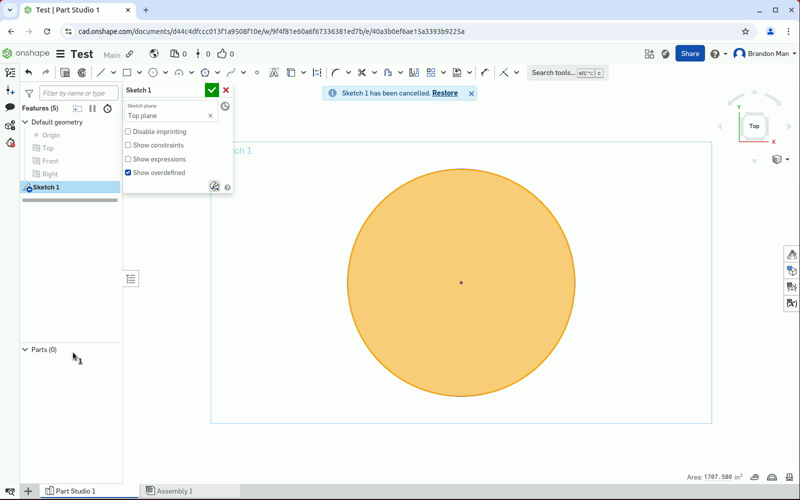
key(shift+e)
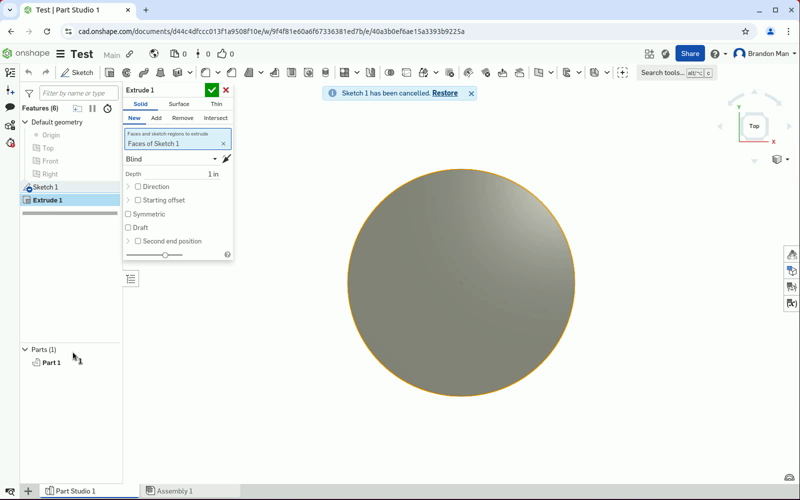
mouse_move(143, 106)
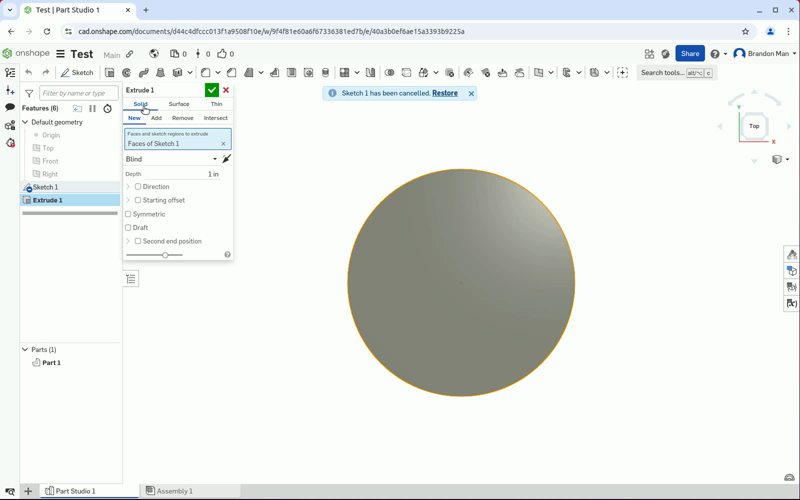
click(143, 106)
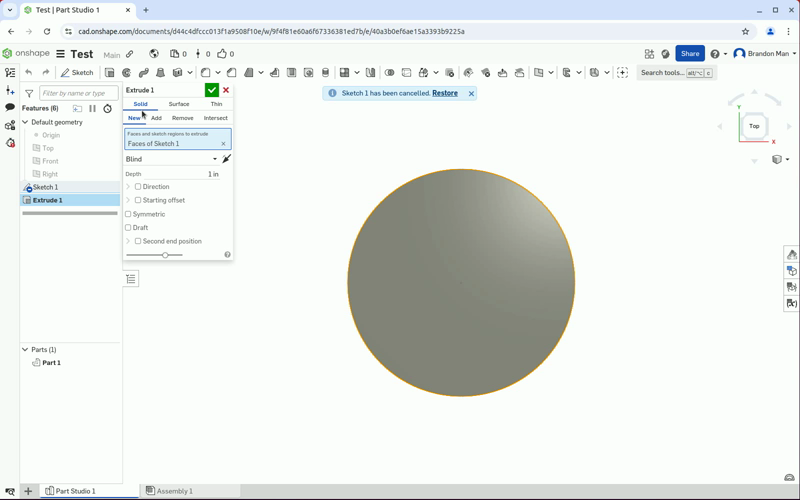
mouse_move(137, 120)
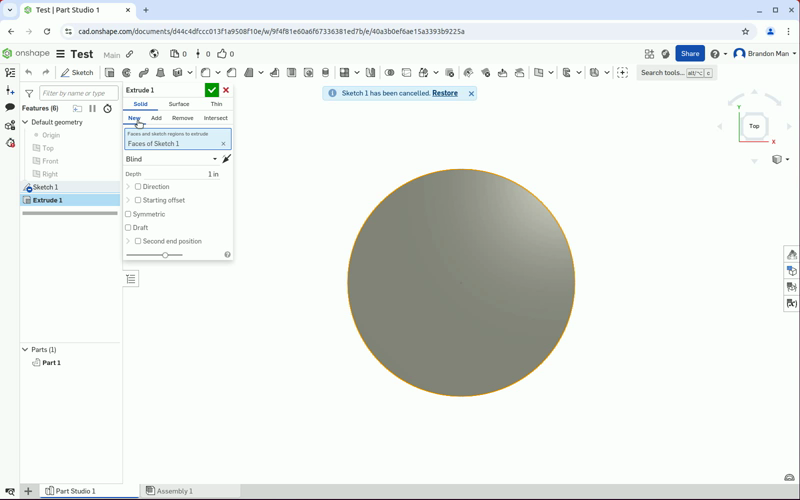
click(137, 120)
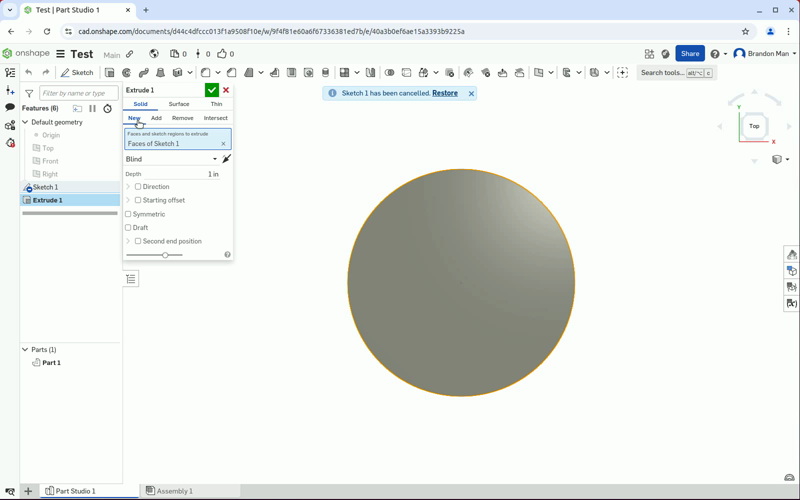
key(tab, 4)
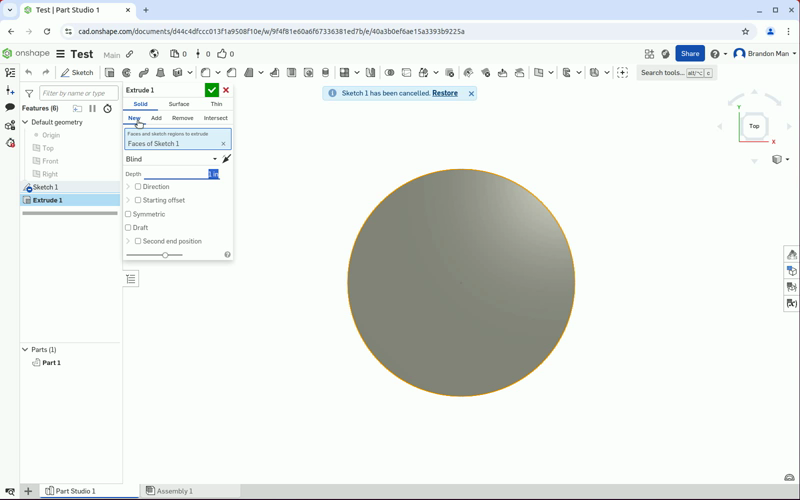
text(12.517)
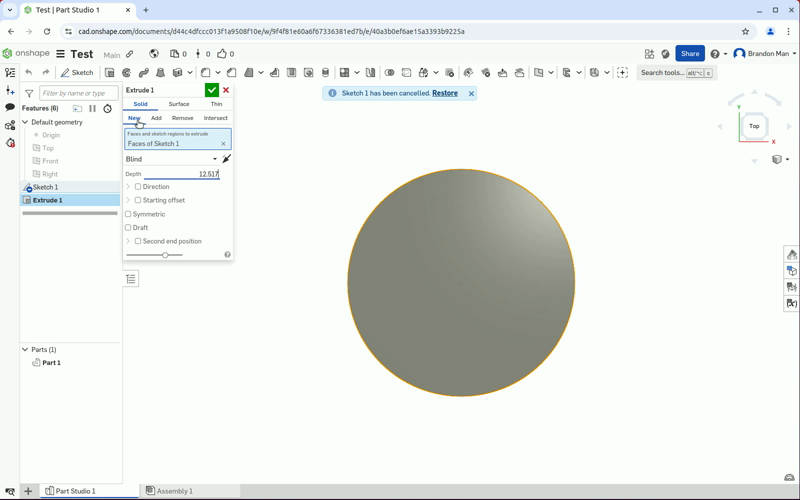
key(enter)
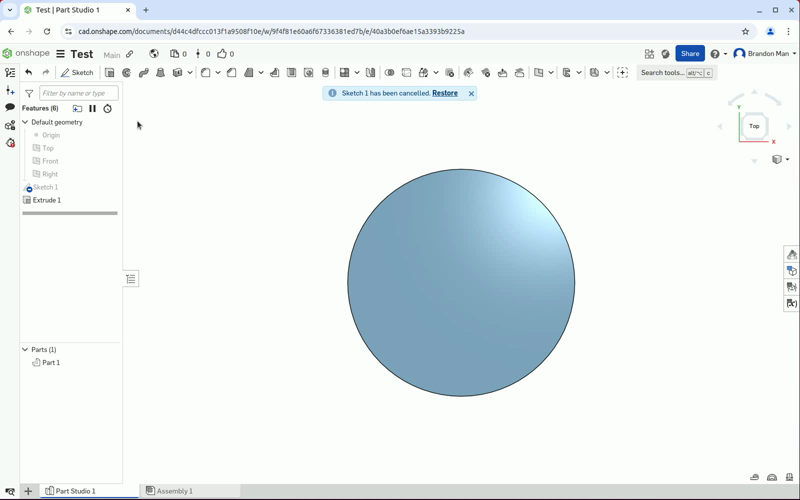
key(shift+h)
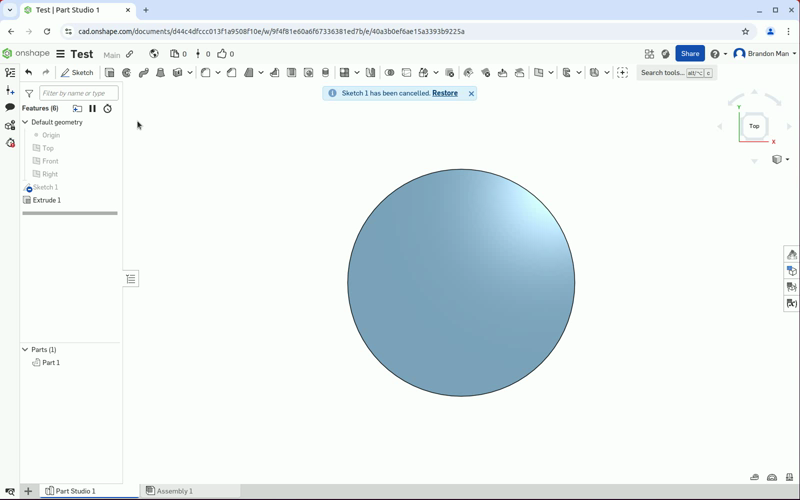
key(shift+h)
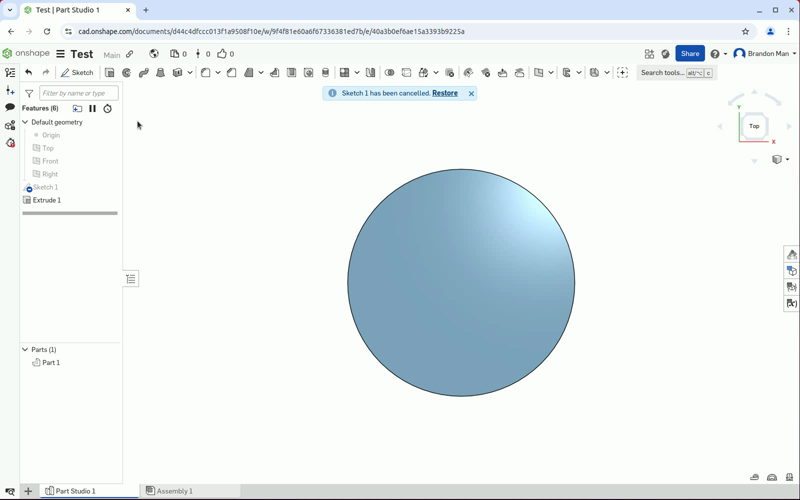
mouse_move(73, 189)
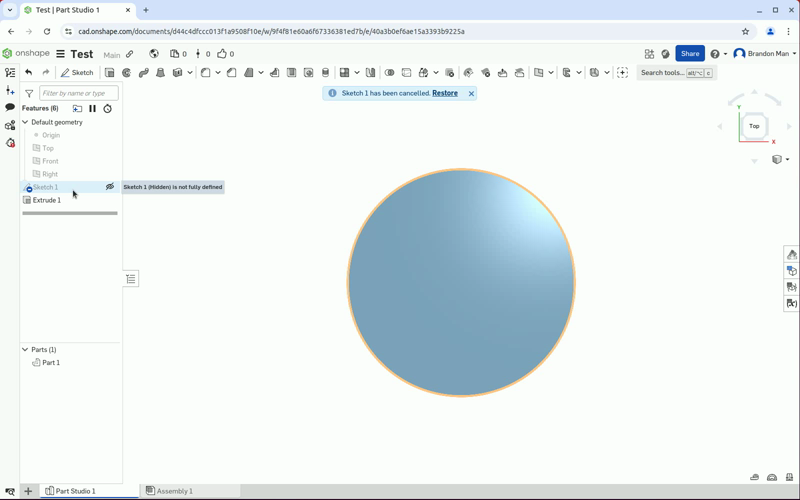
click(73, 189)
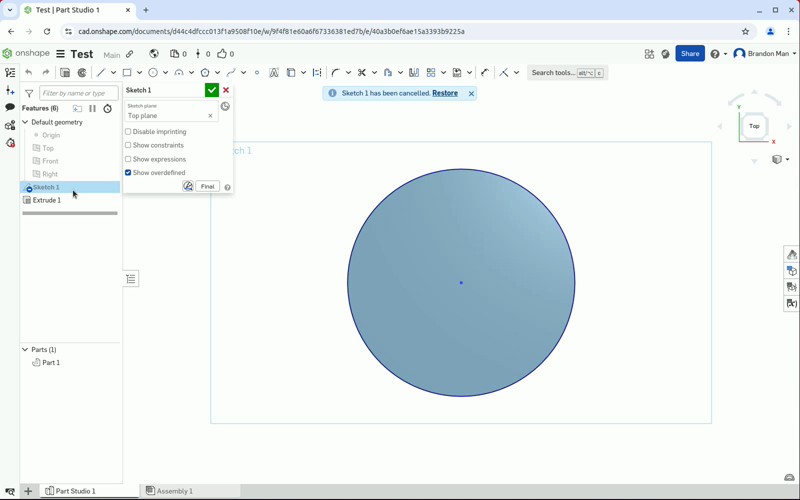
mouse_move(229, 92)
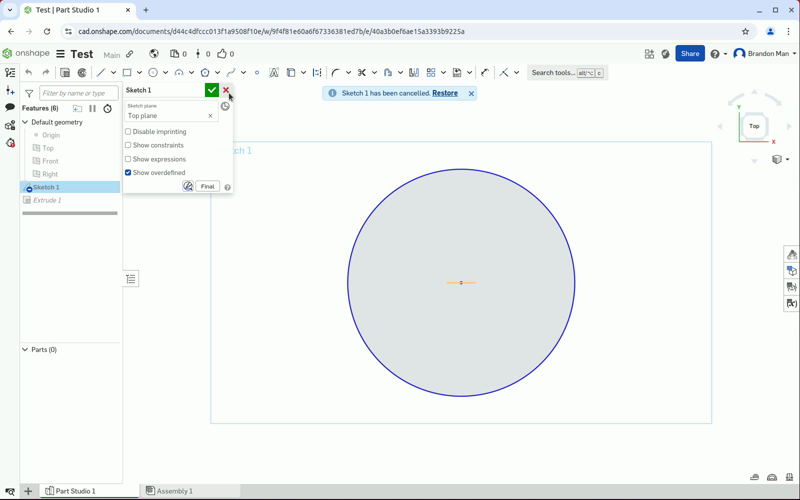
click(229, 92)
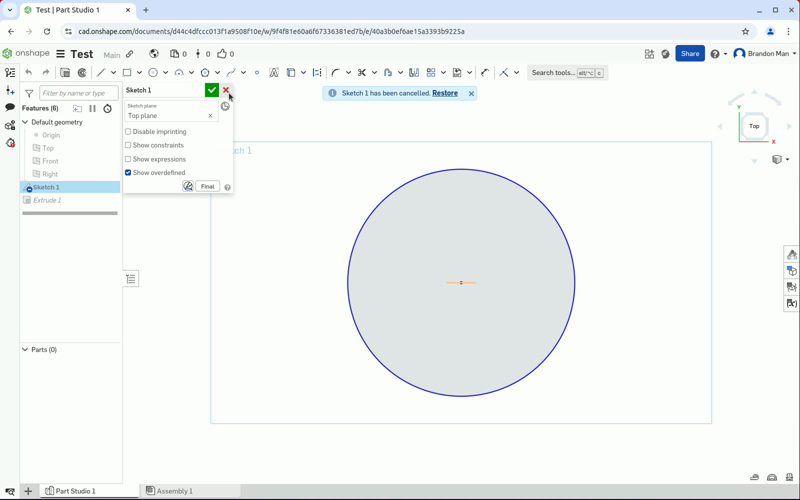
key(shift+s)
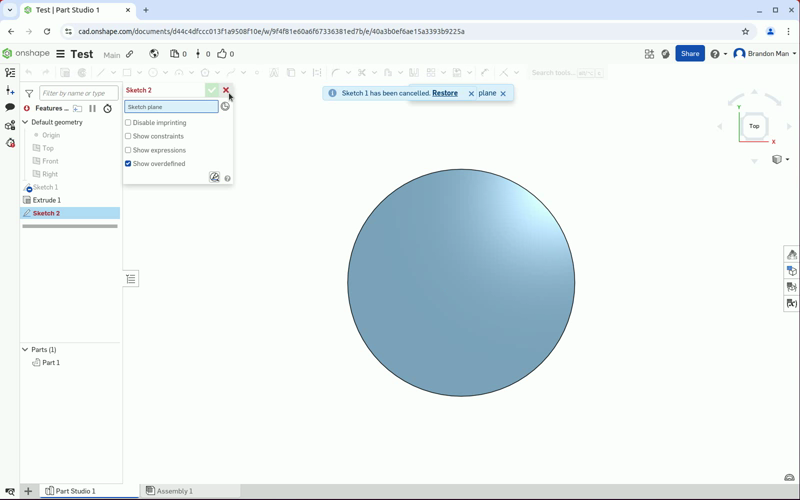
mouse_move(73, 150)
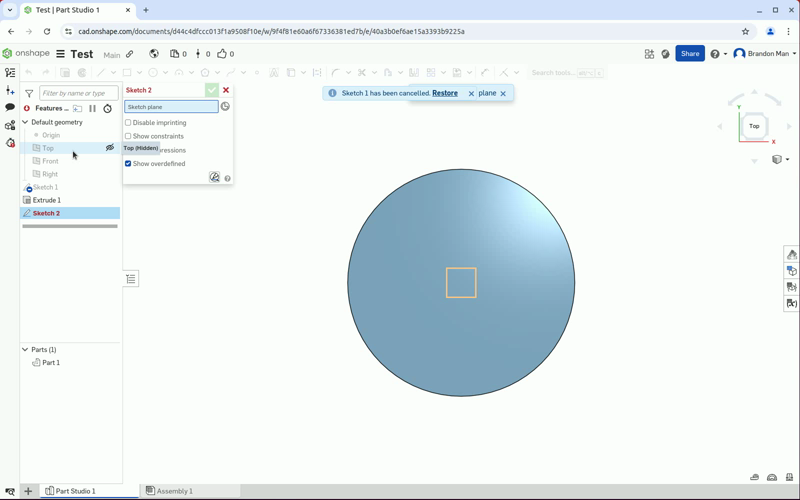
click(73, 150)
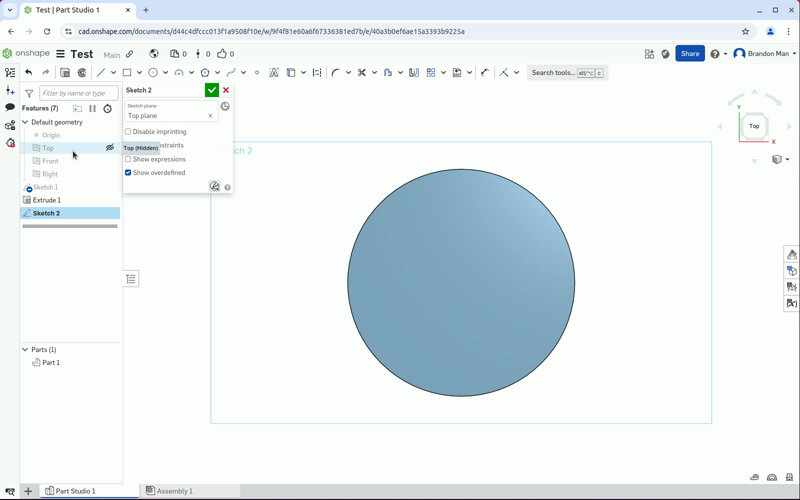
mouse_move(73, 352)
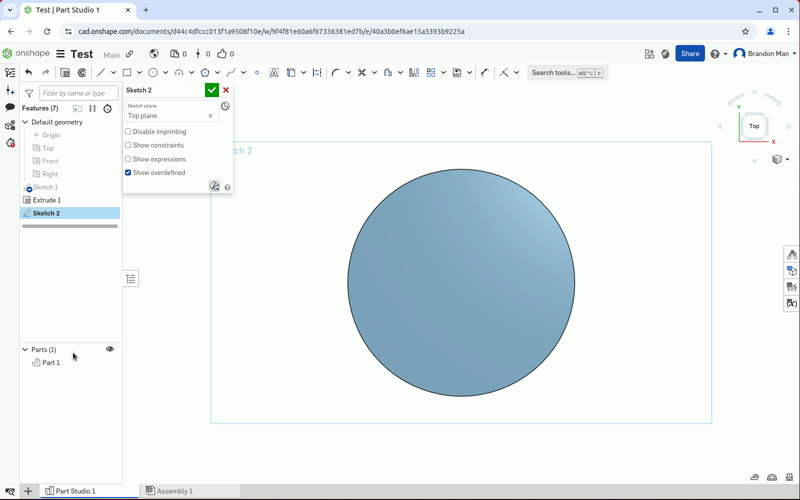
key(y)
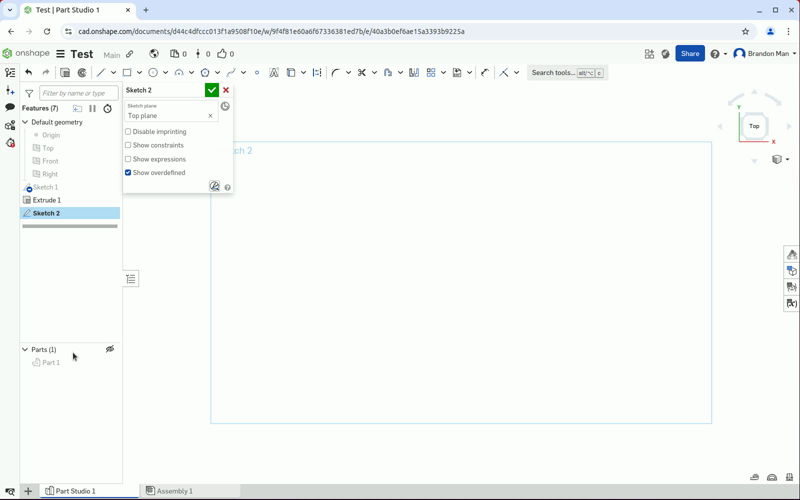
key(c)
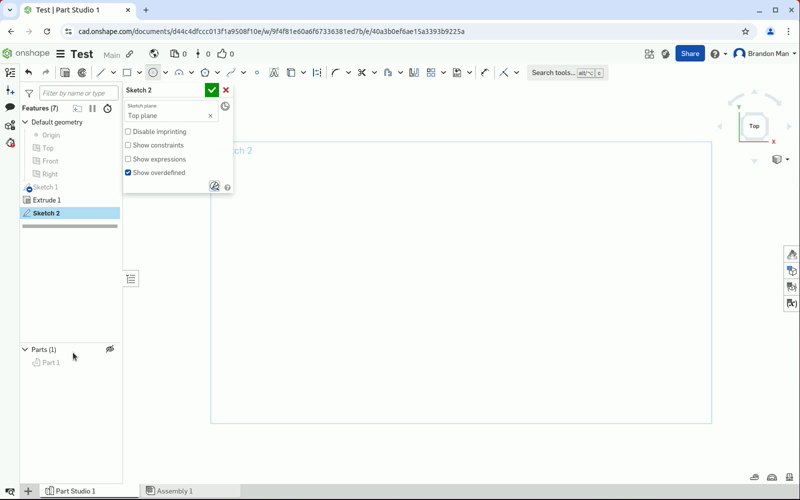
key_down(shift)
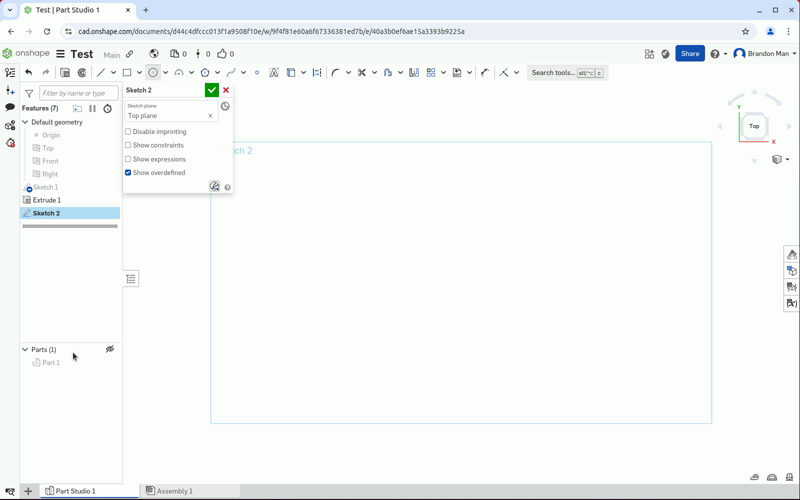
mouse_move(460, 282)
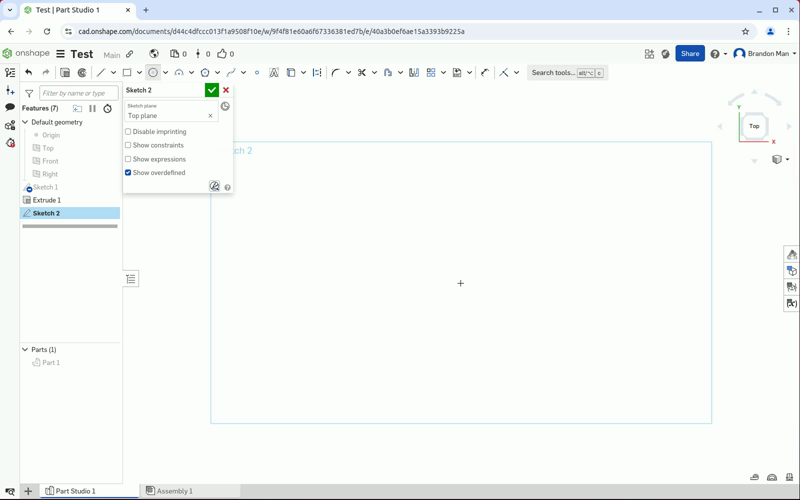
click(460, 282)
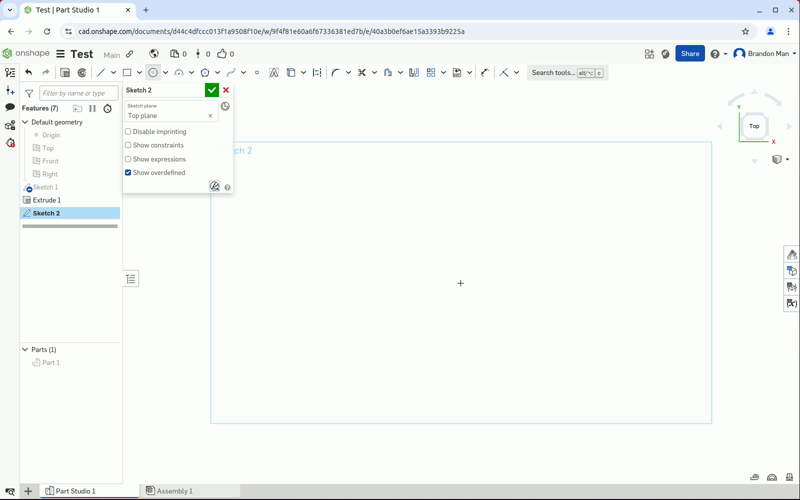
key_up(shift)
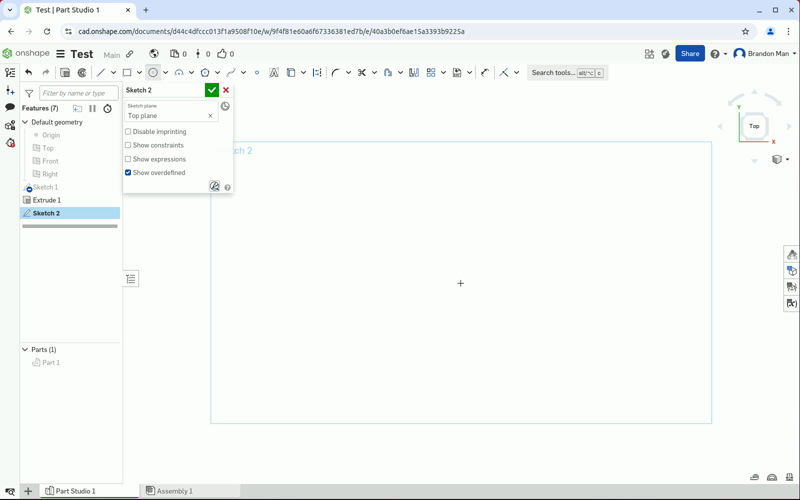
mouse_move(486, 282)
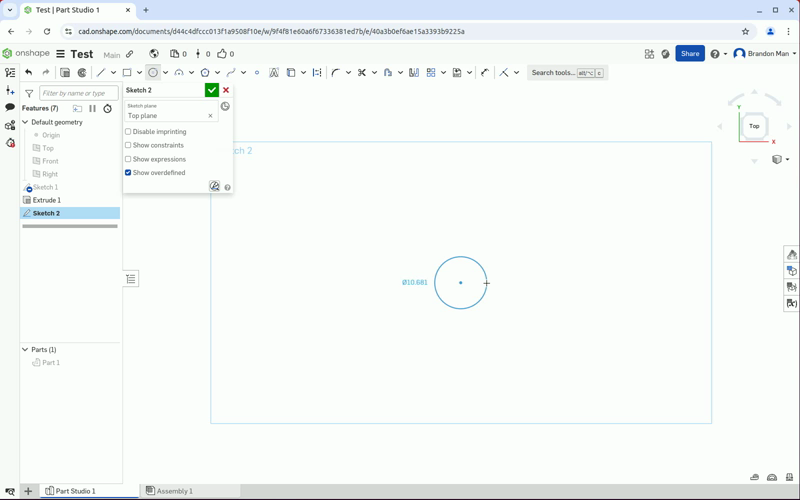
click(486, 282)
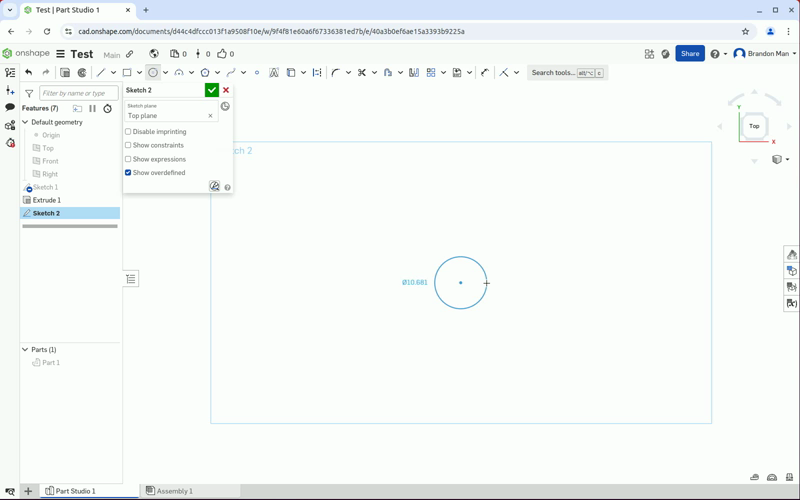
key(esc)
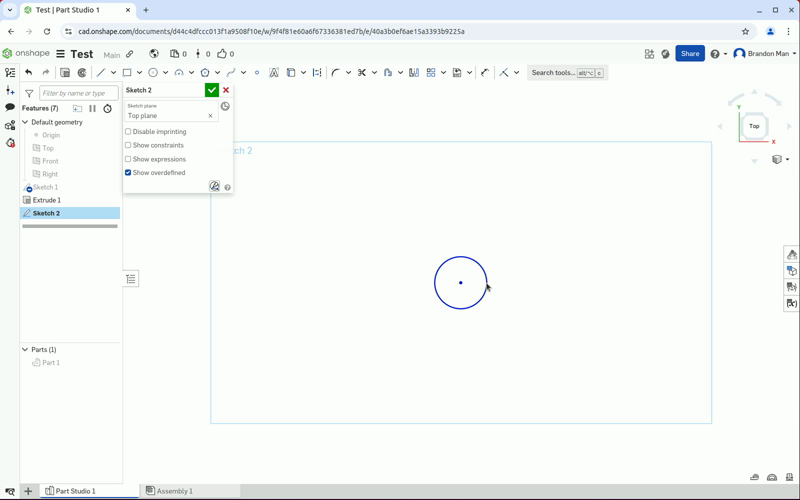
mouse_move(482, 284)
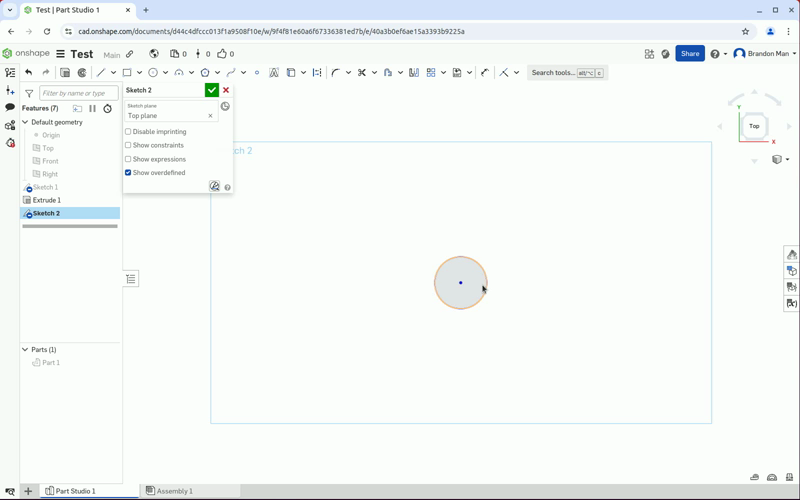
click(482, 284)
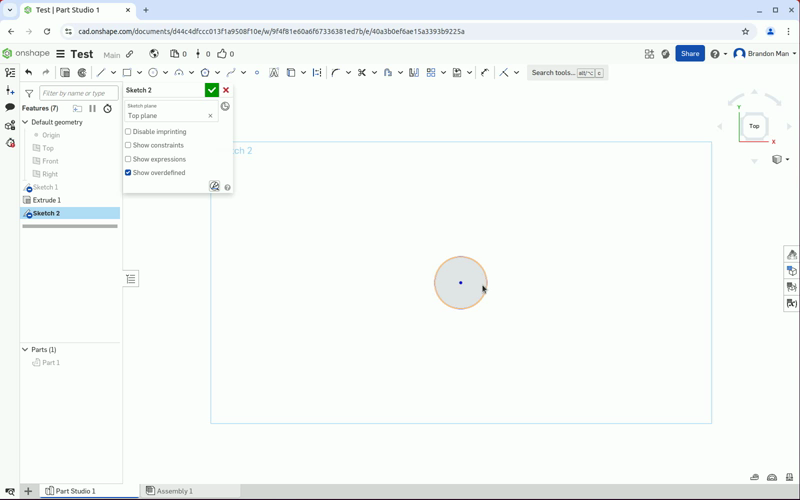
mouse_move(73, 352)
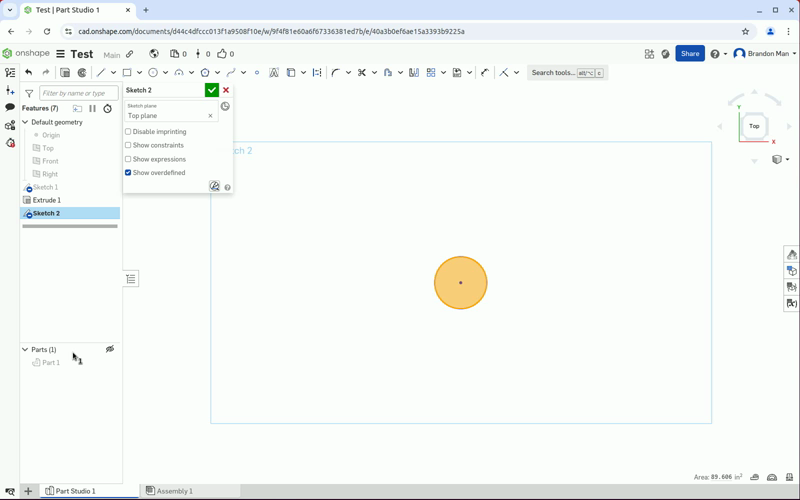
key(shift+y)
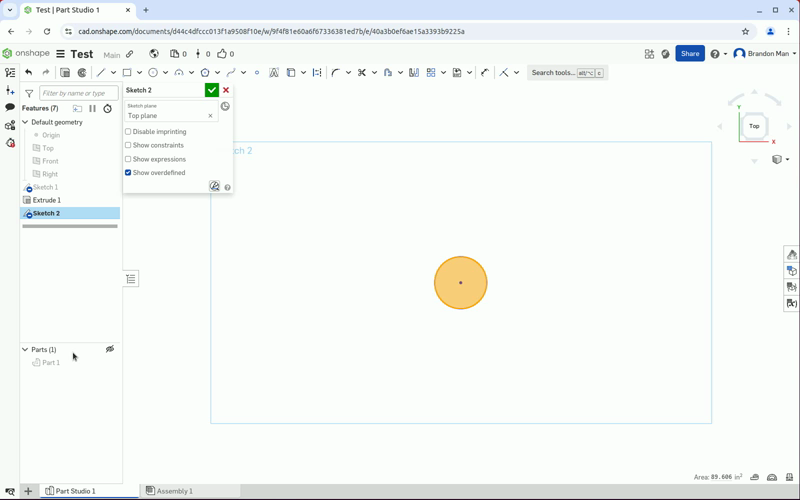
key(shift+e)
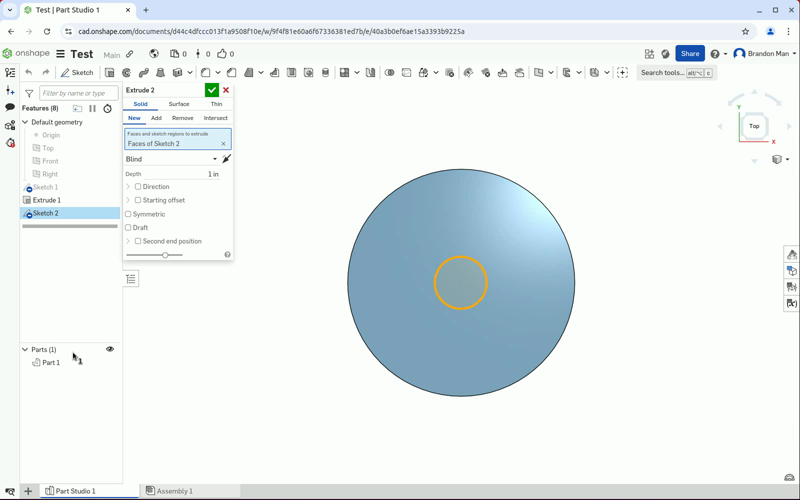
mouse_move(143, 106)
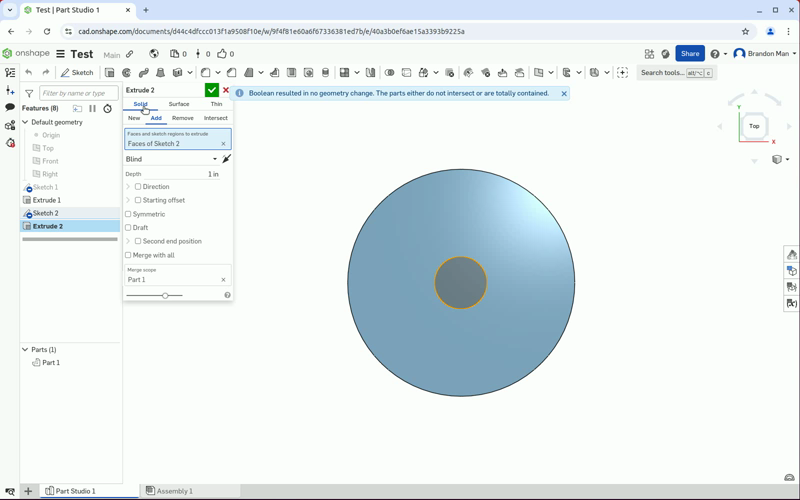
click(143, 106)
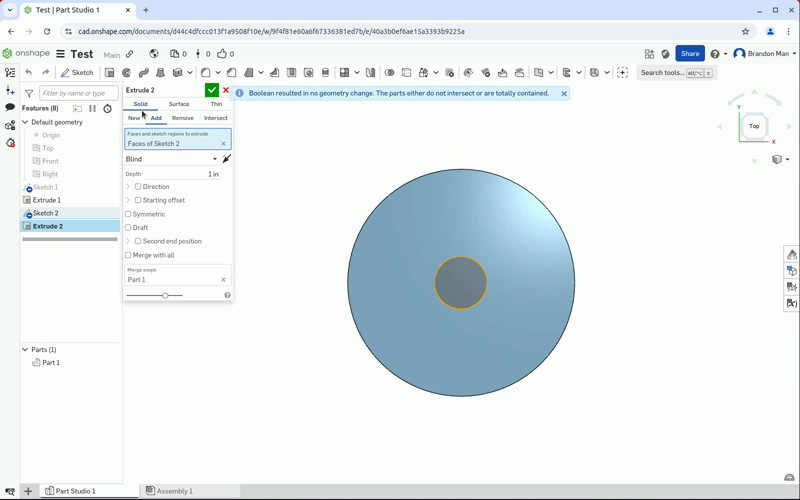
mouse_move(137, 120)
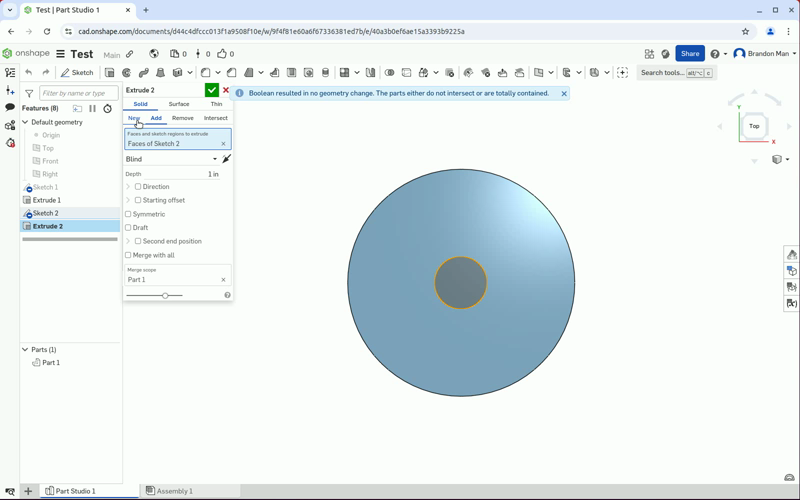
click(137, 120)
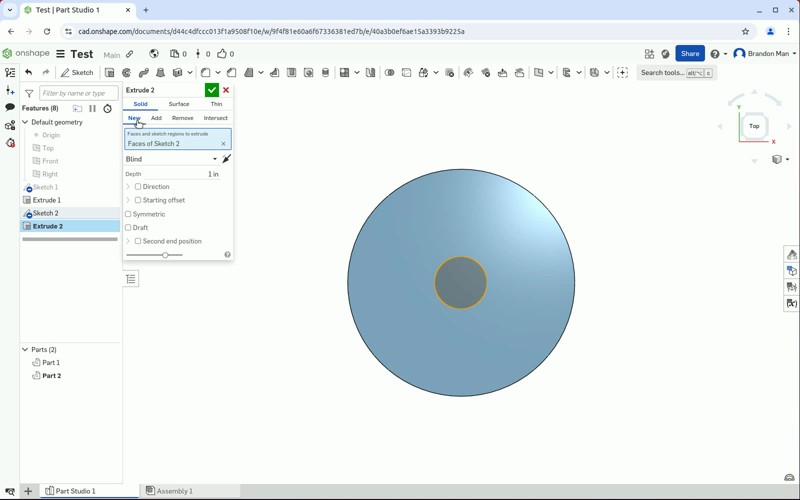
key(tab, 4)
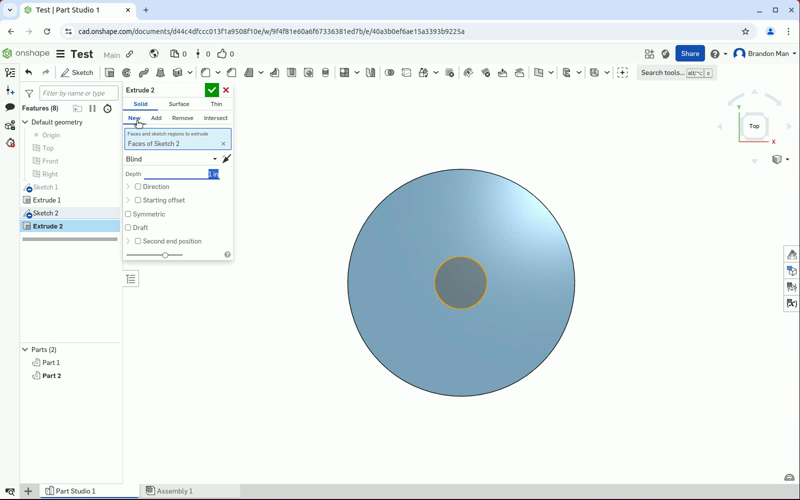
text(-7.943)
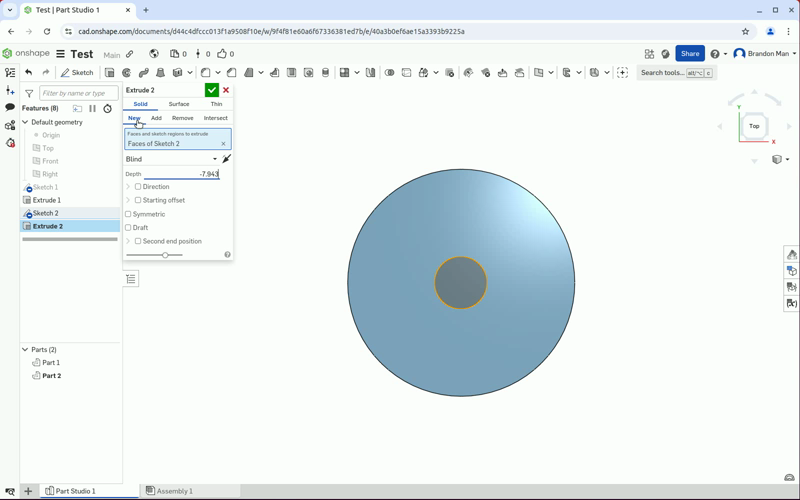
key(enter)
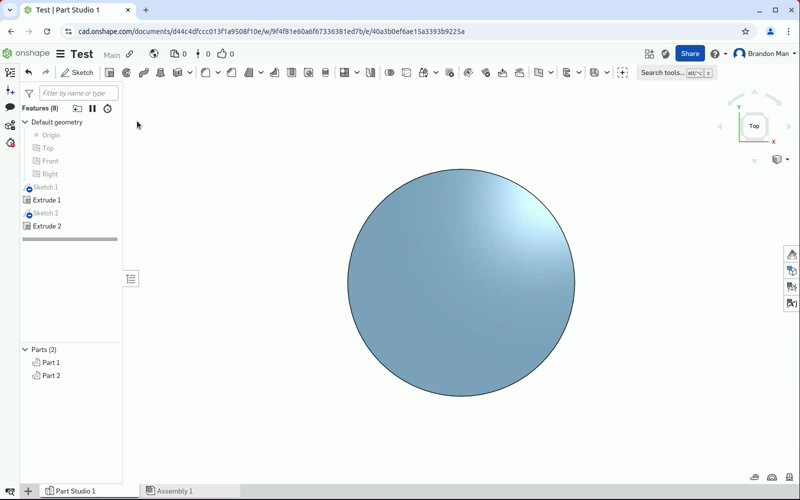
key(shift+h)
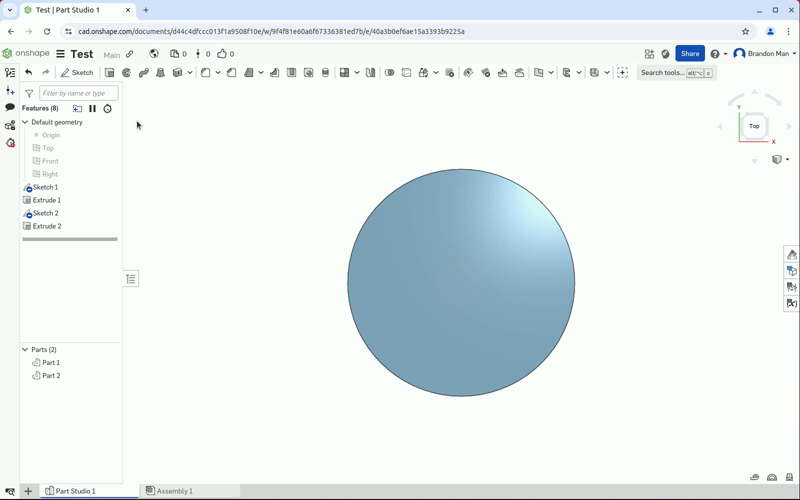
key(shift+h)
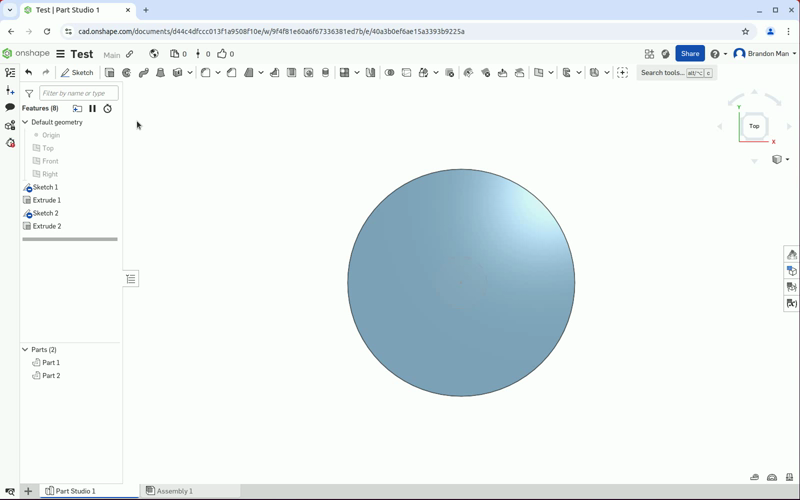
key(shift+7)
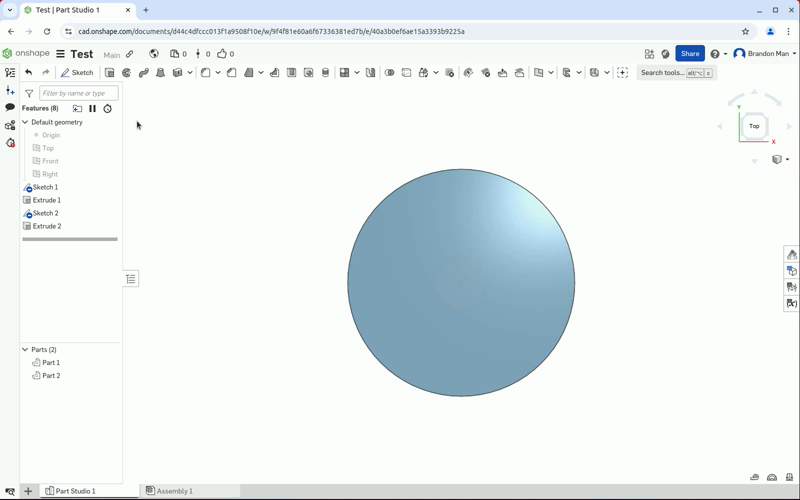
key(up, 3)
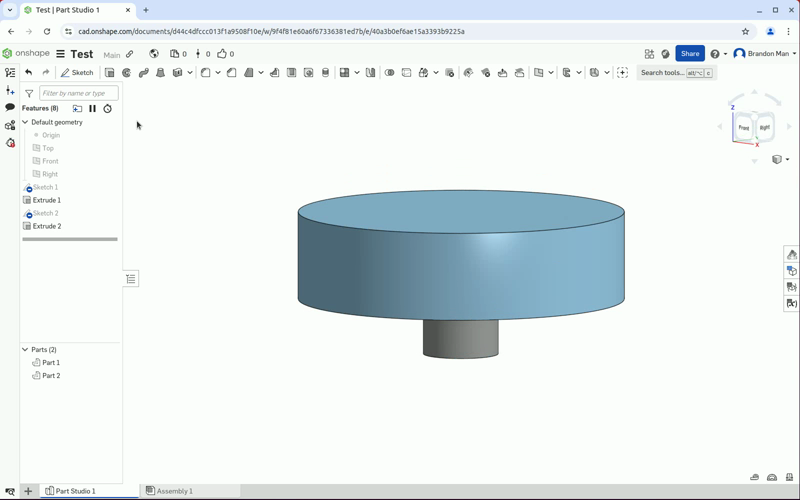
key(left, 3)
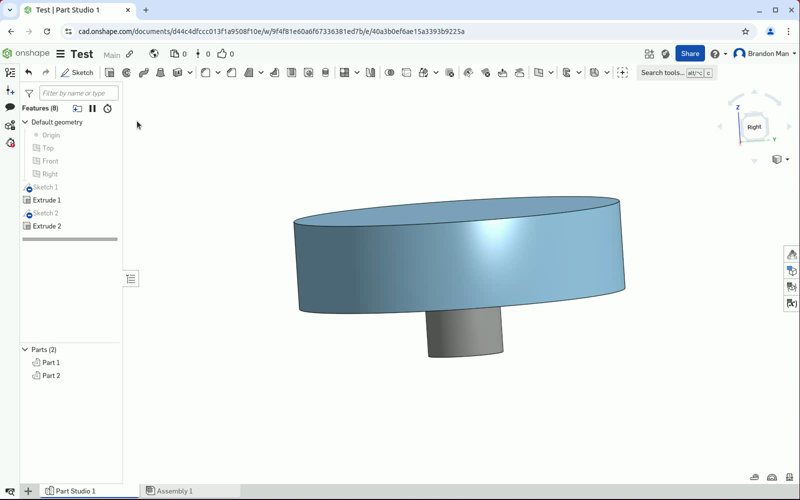
key(right, 3)
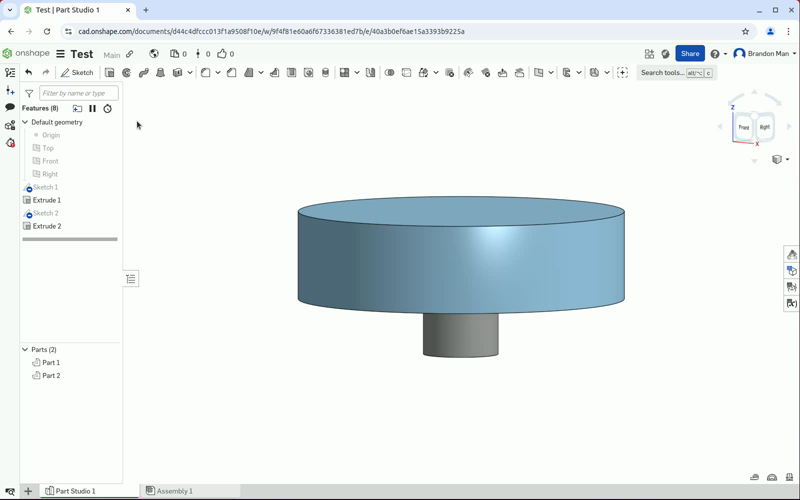
key(down, 3)
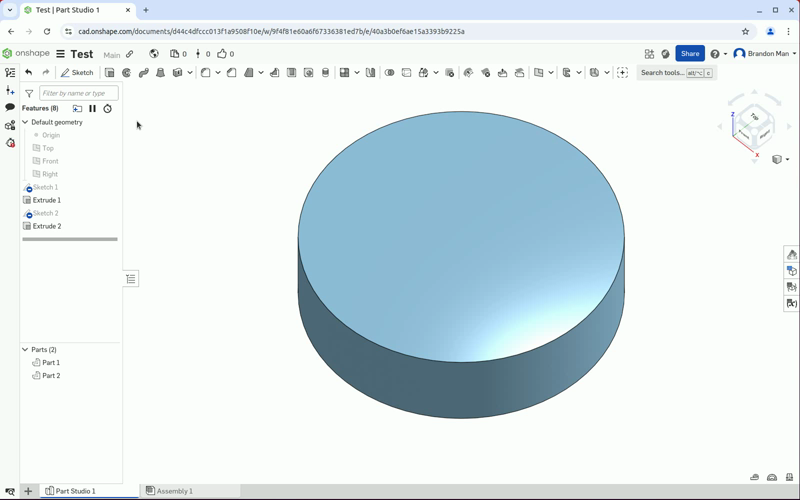
mouse_move(73, 189)
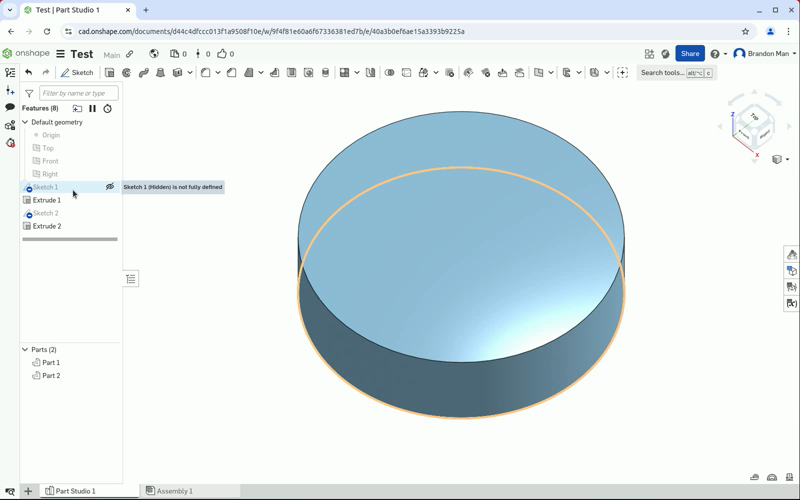
click(73, 189)